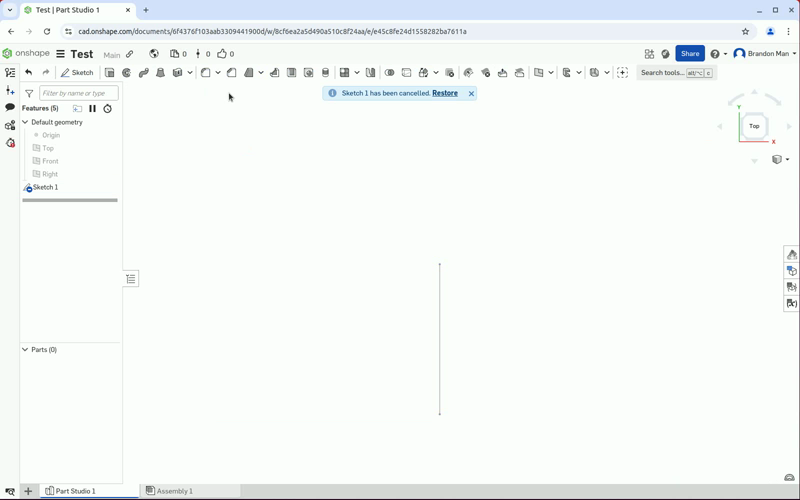
key(shift+h)
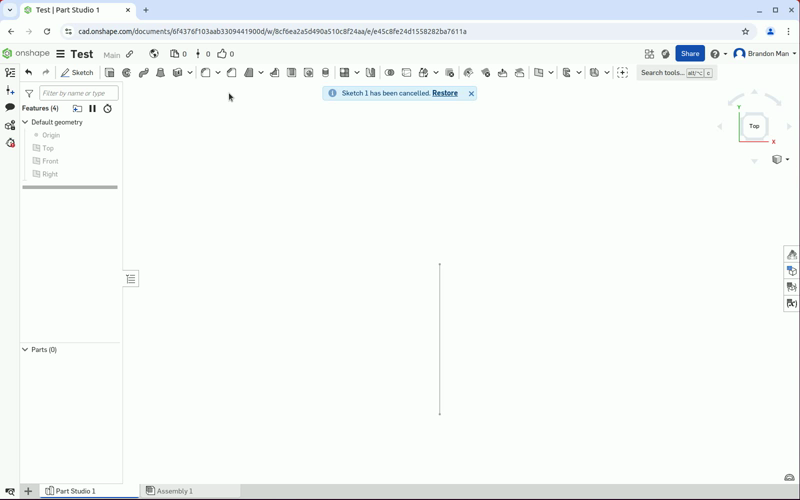
key(shift+s)
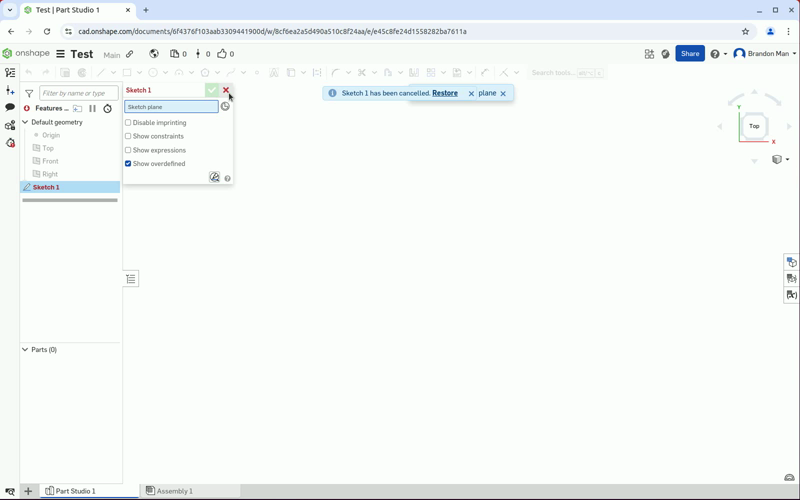
mouse_move(73, 150)
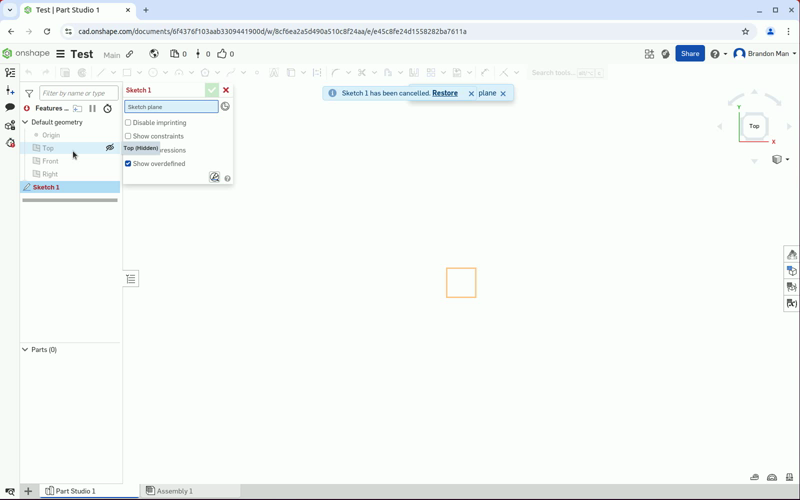
click(73, 150)
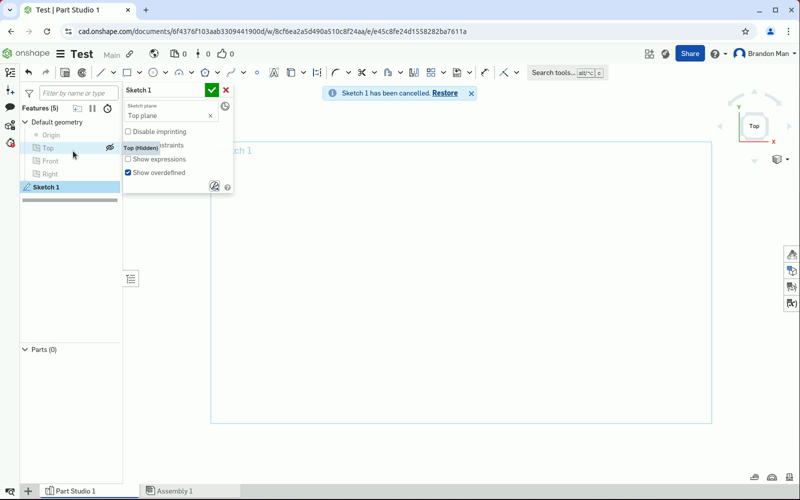
mouse_move(73, 352)
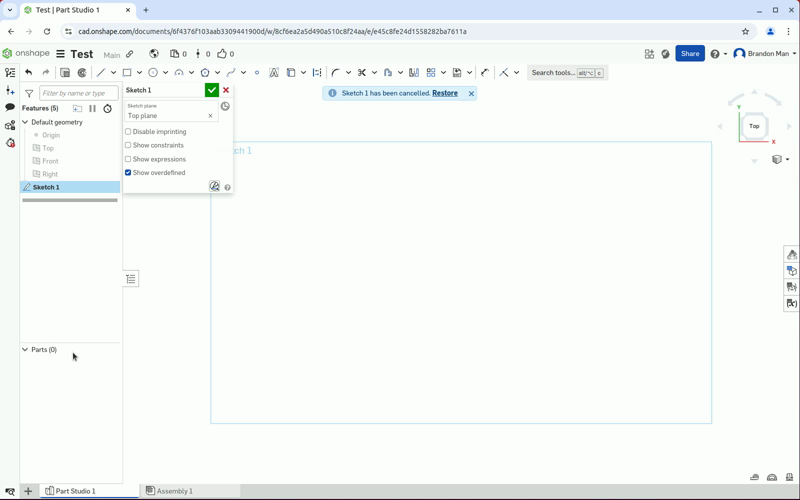
key(y)
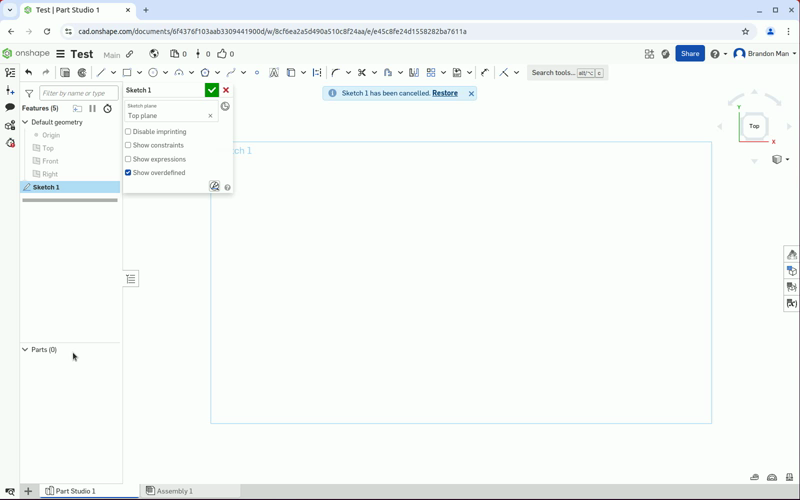
key(c)
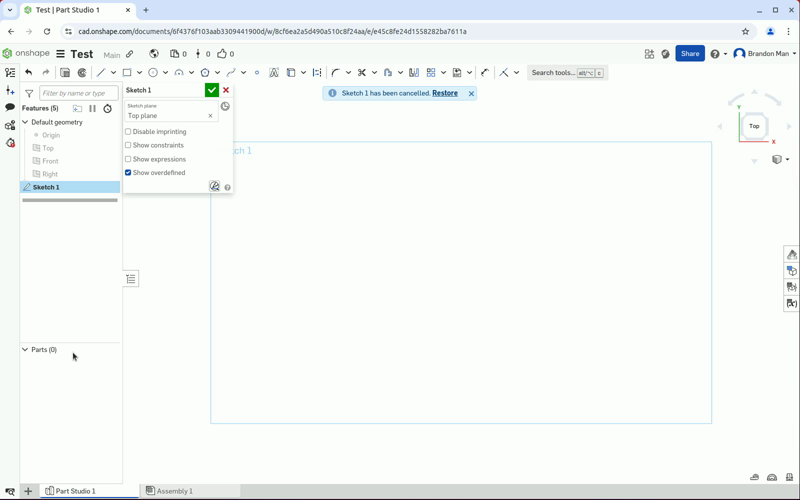
key_down(shift)
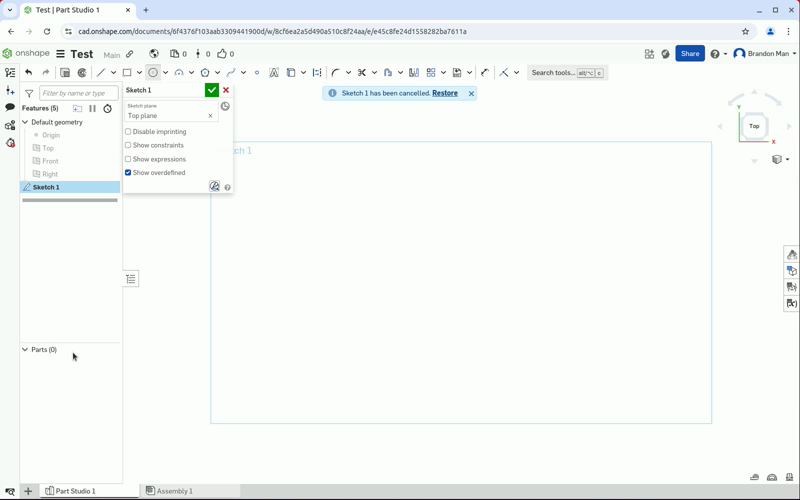
mouse_move(461, 282)
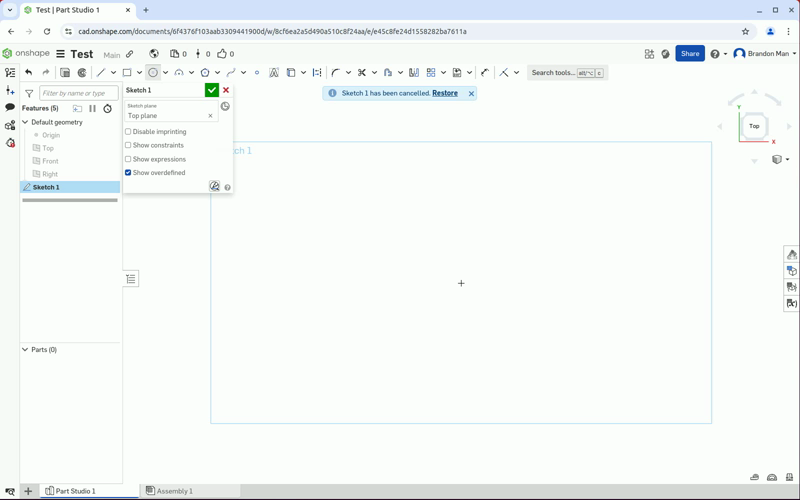
click(461, 282)
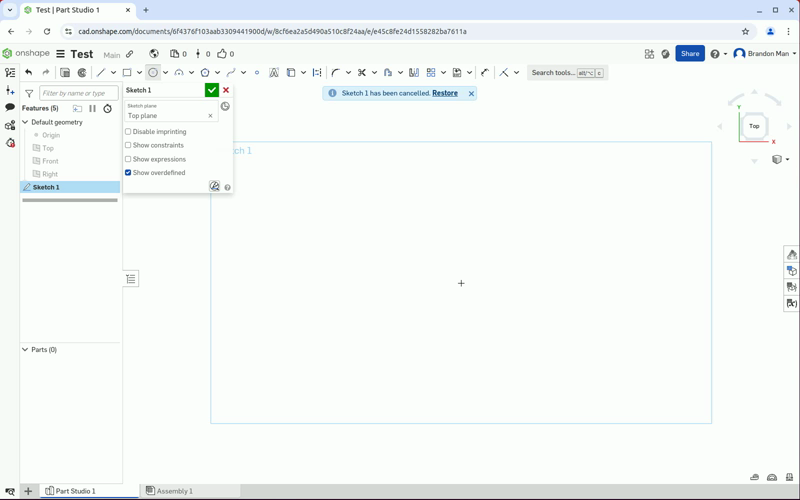
key_up(shift)
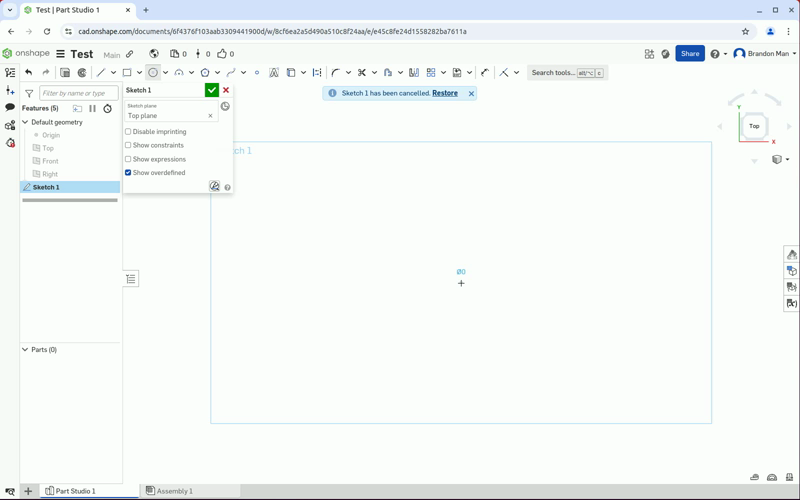
mouse_move(504, 282)
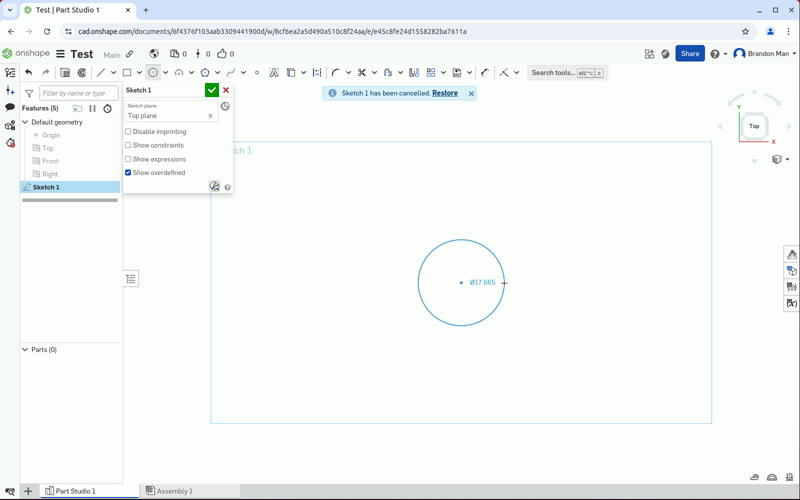
click(504, 282)
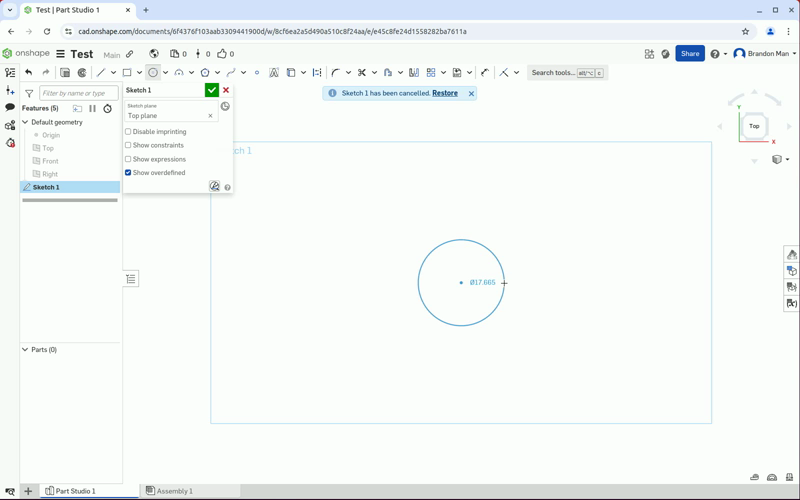
key(esc)
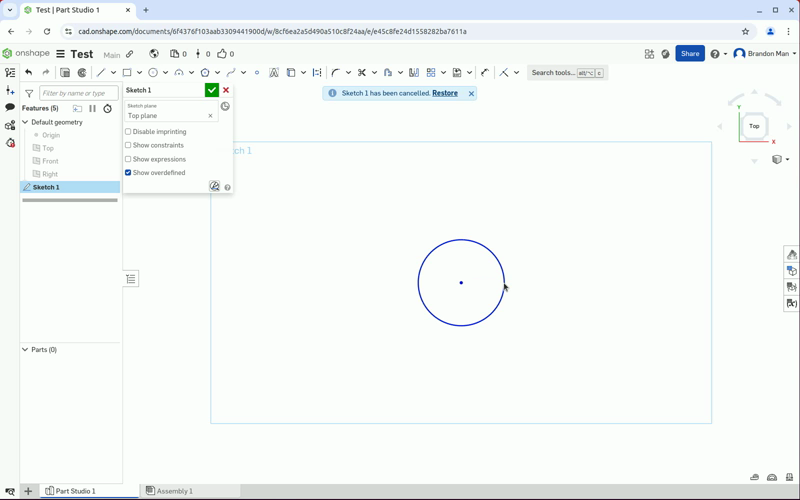
key(c)
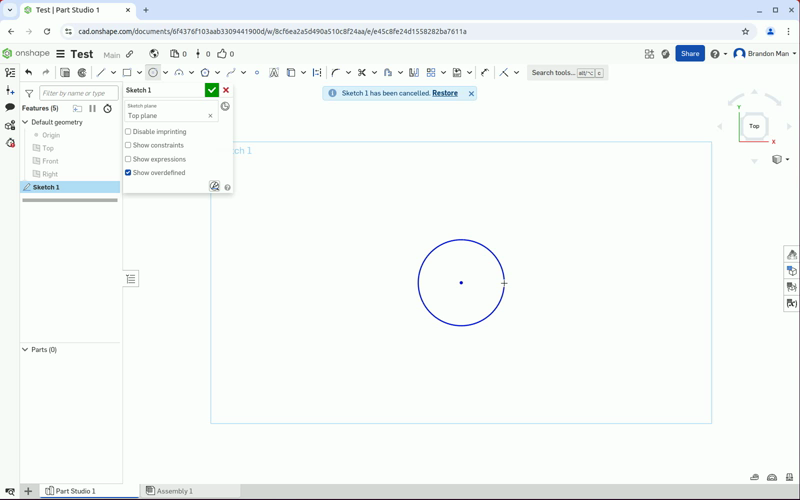
key_down(shift)
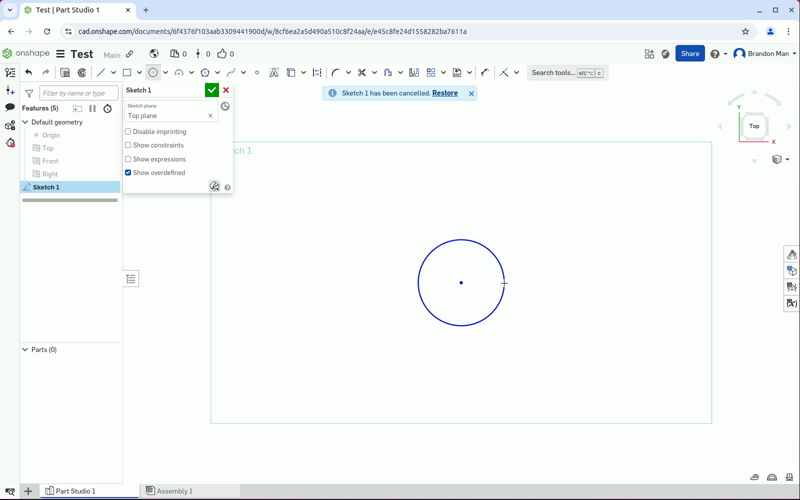
mouse_move(461, 282)
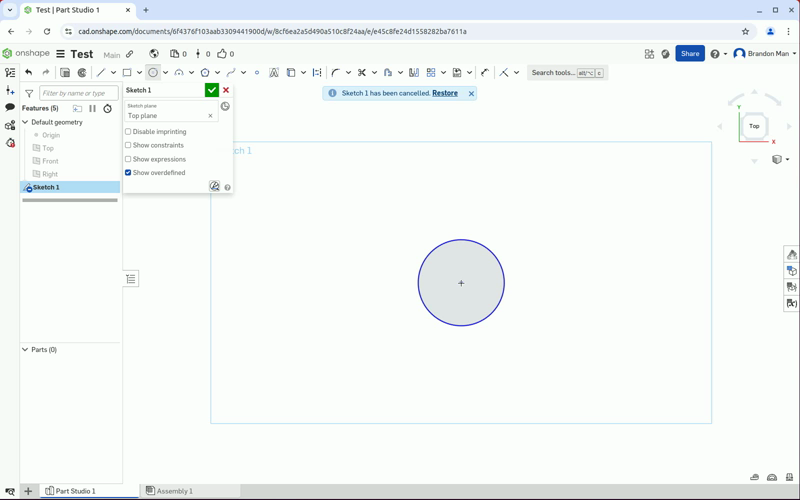
click(461, 282)
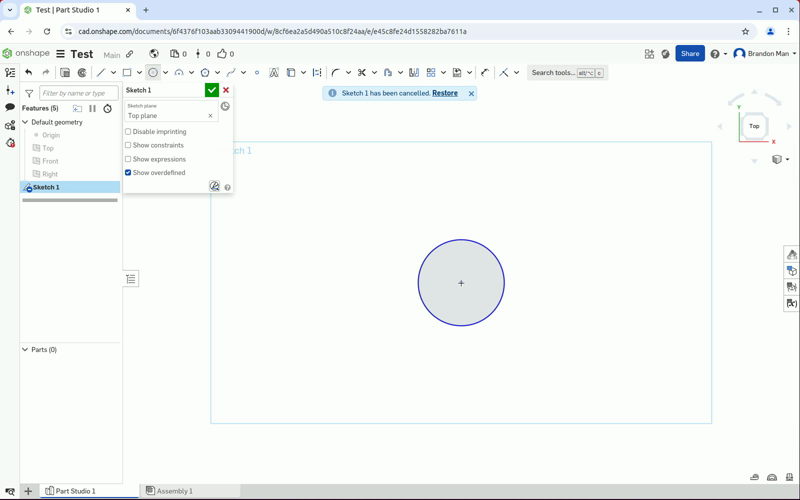
key_up(shift)
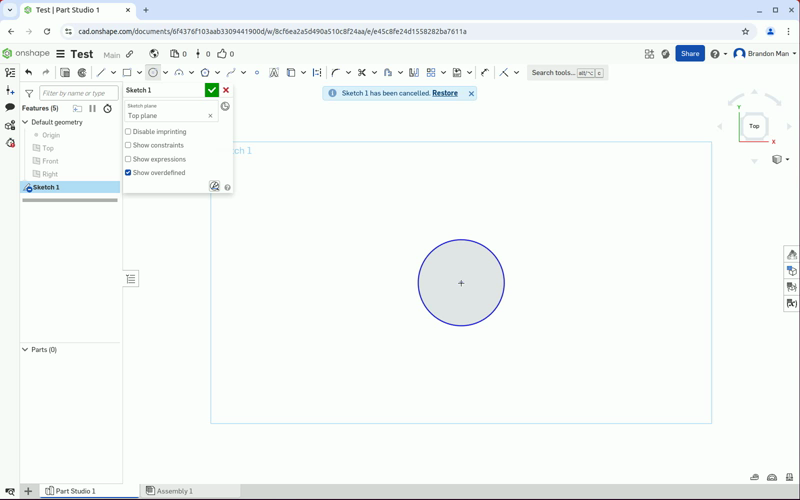
mouse_move(486, 282)
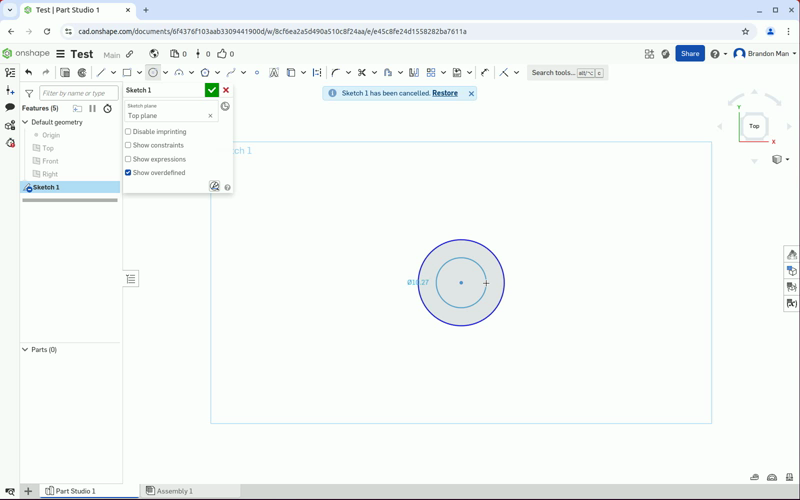
click(486, 282)
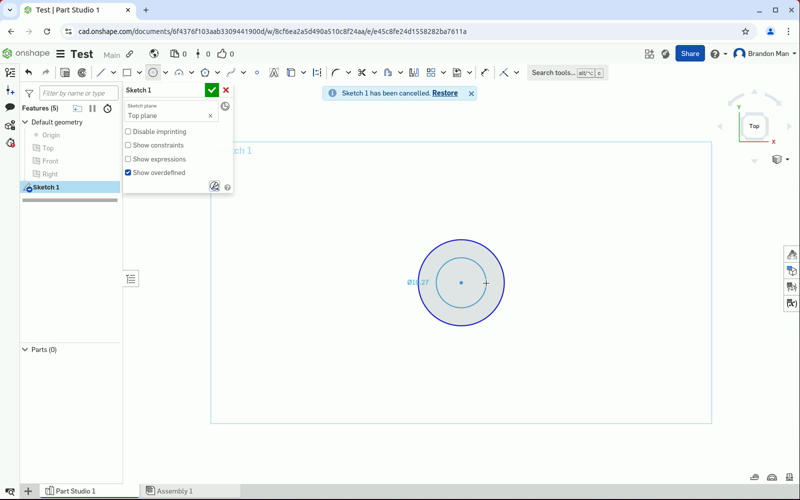
key(esc)
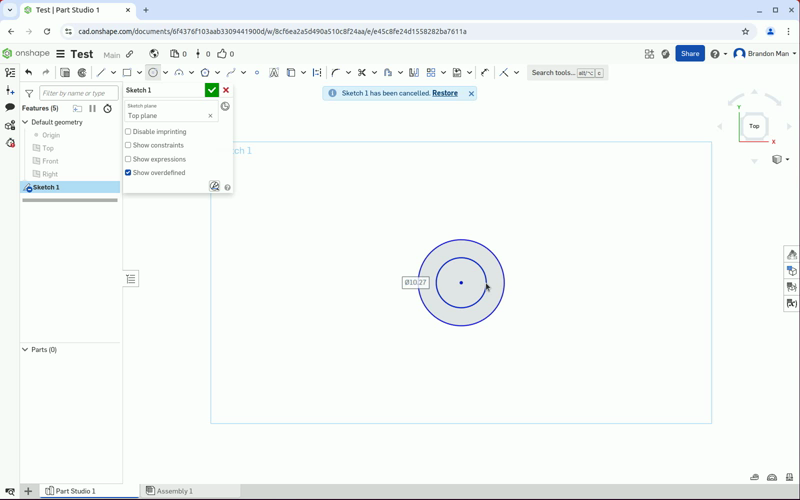
mouse_move(422, 288)
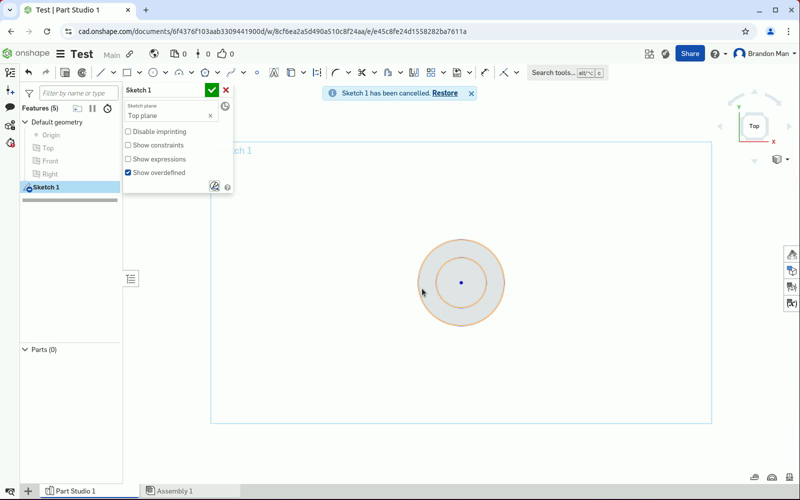
click(422, 288)
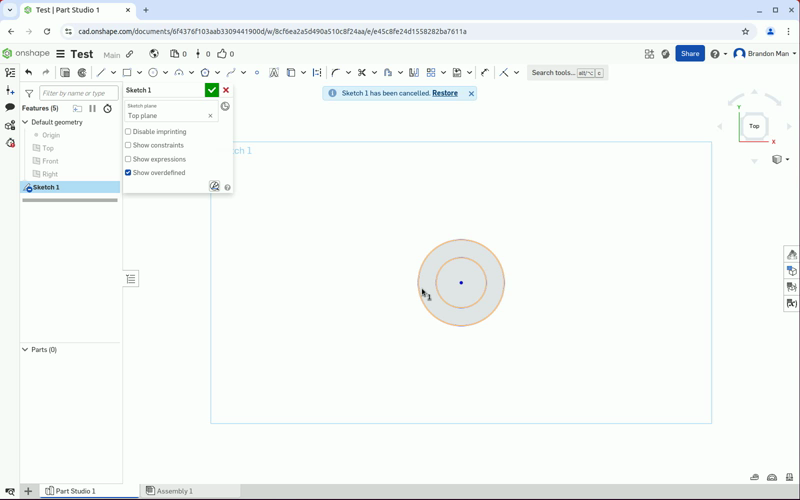
mouse_move(73, 352)
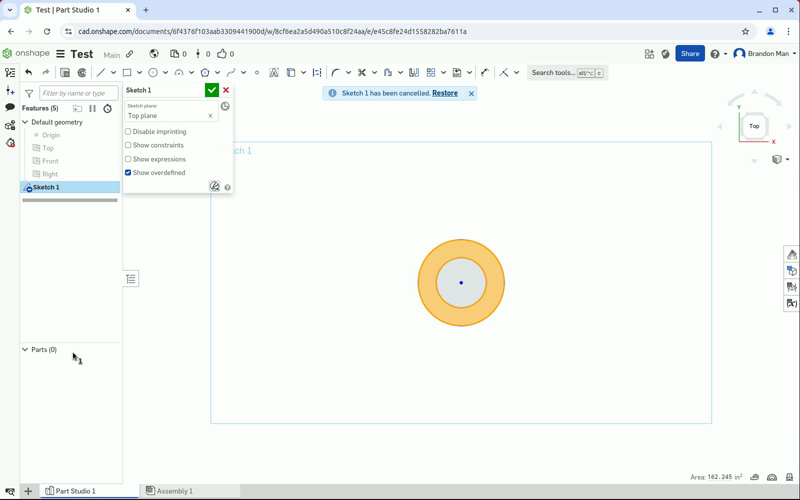
key(shift+y)
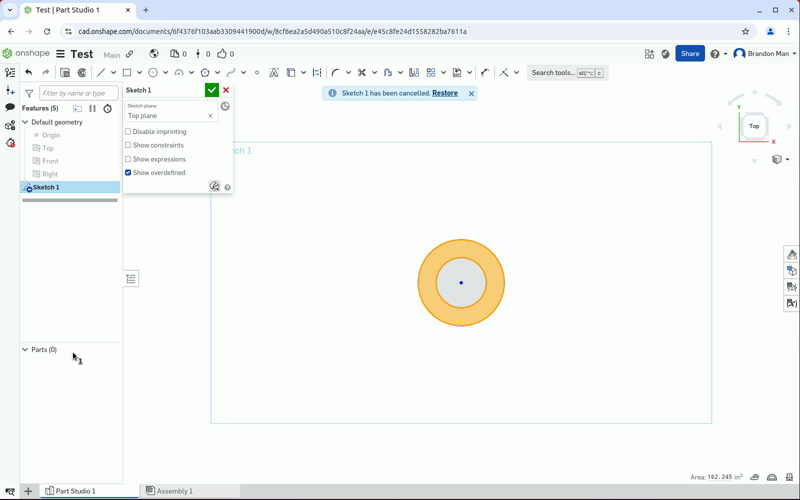
key(shift+e)
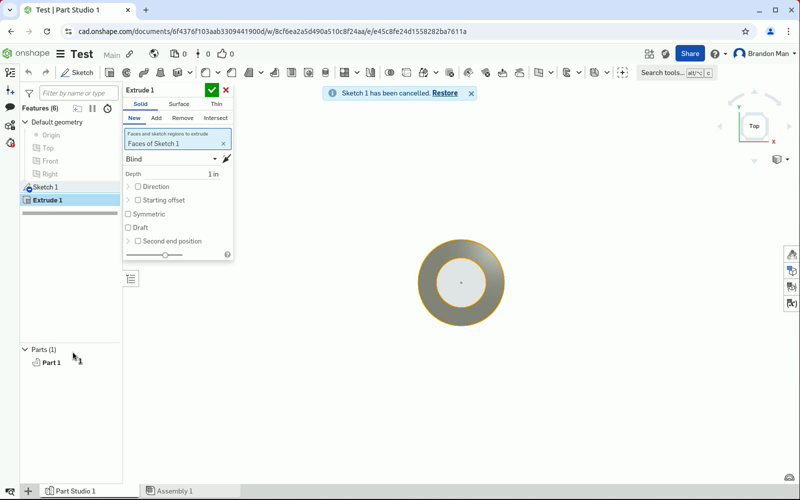
mouse_move(143, 106)
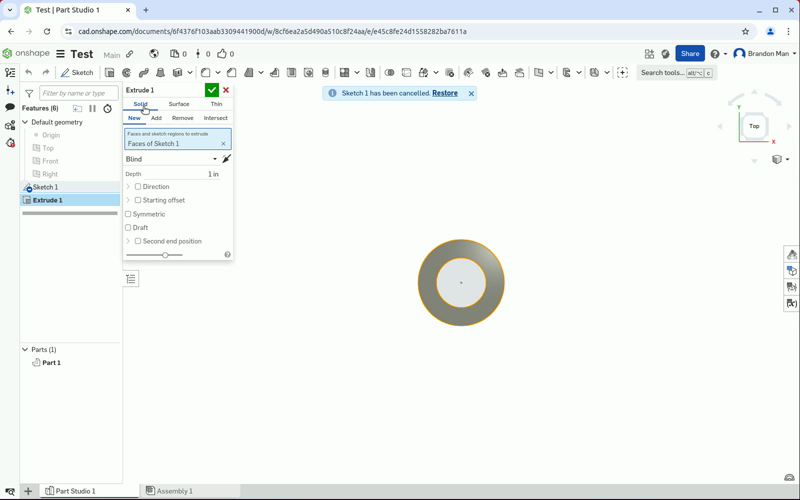
click(143, 106)
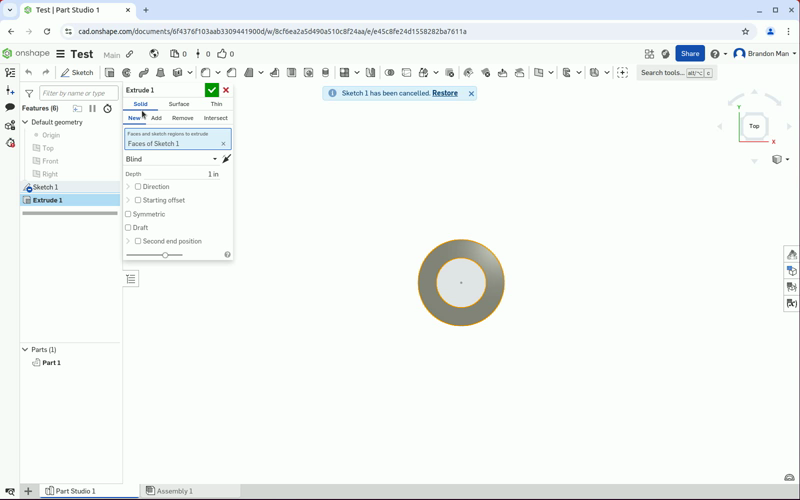
mouse_move(137, 120)
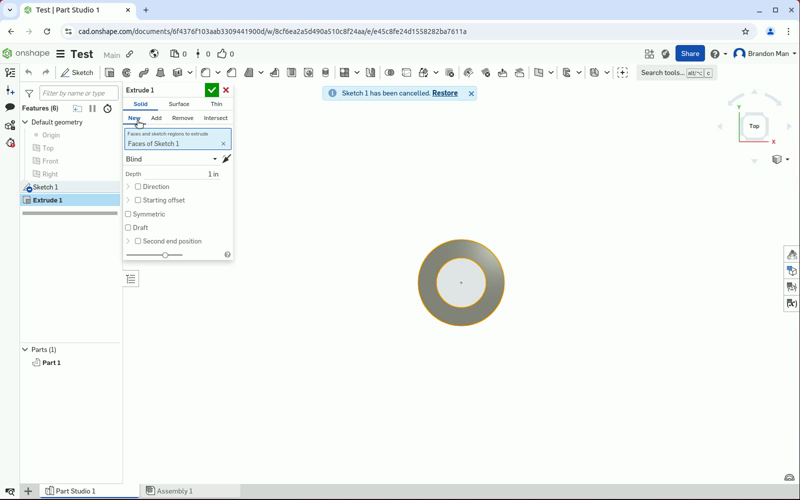
click(137, 120)
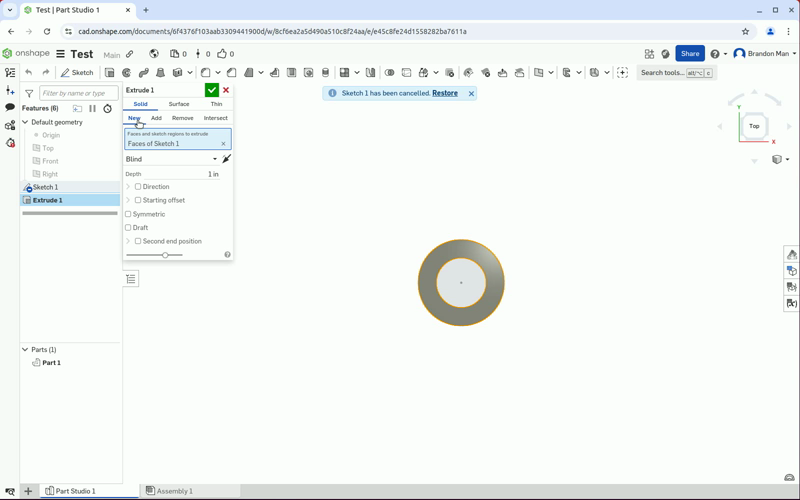
key(tab, 4)
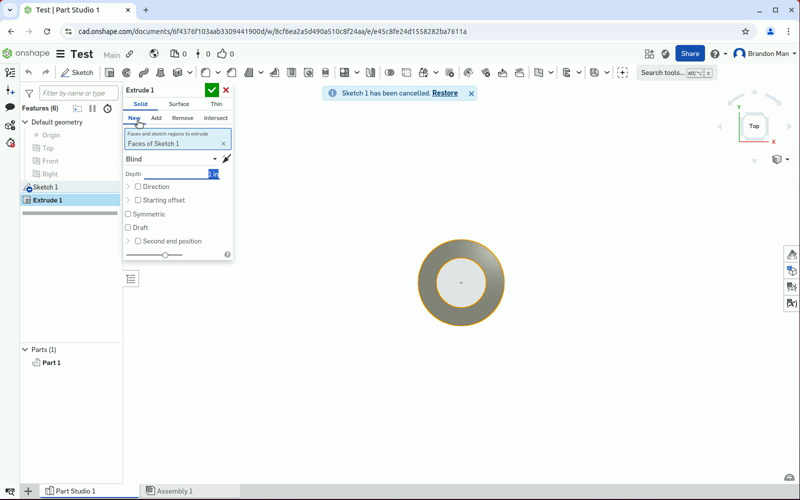
text(5.777)
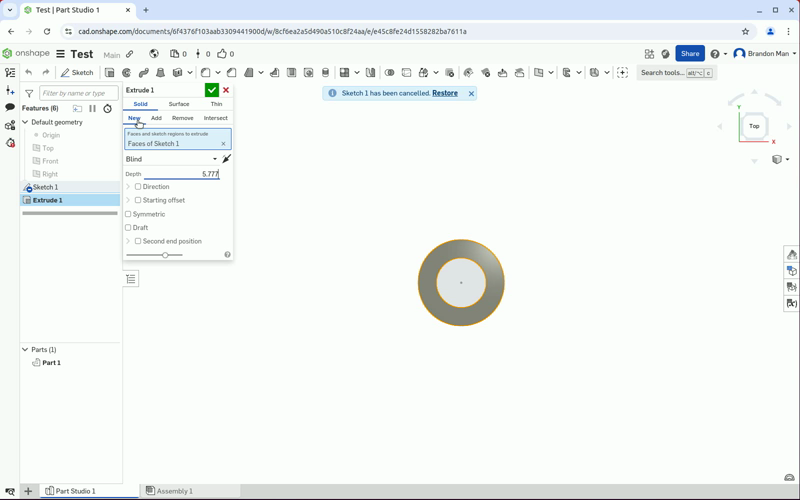
key(enter)
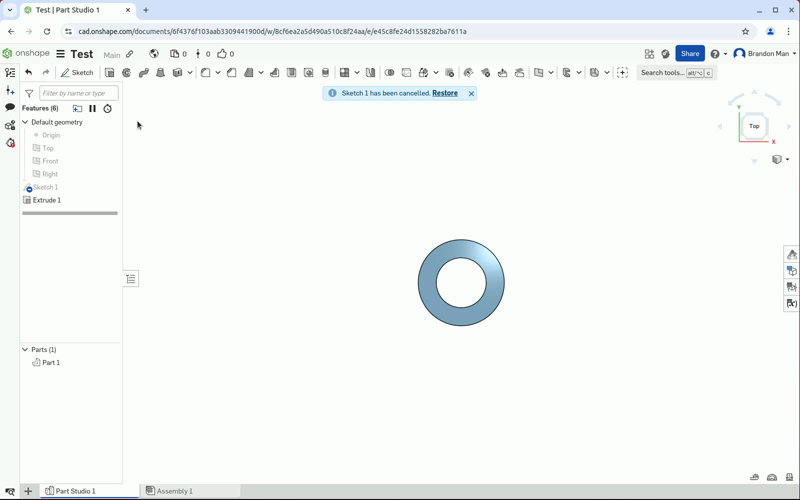
key(shift+h)
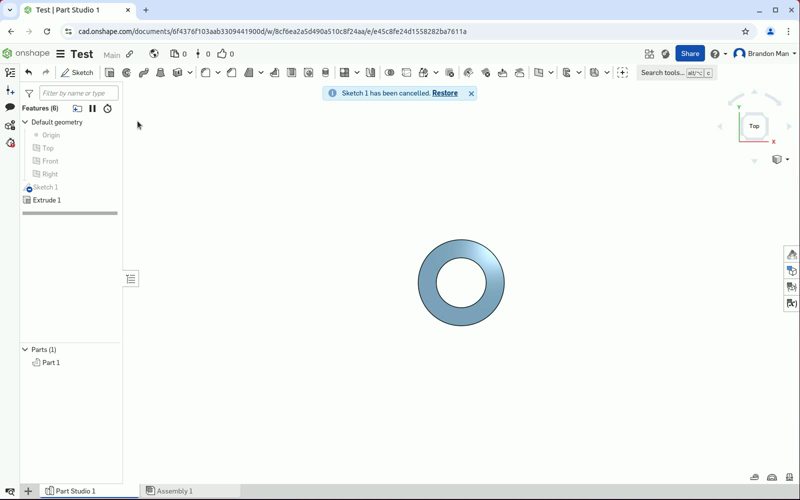
key(shift+h)
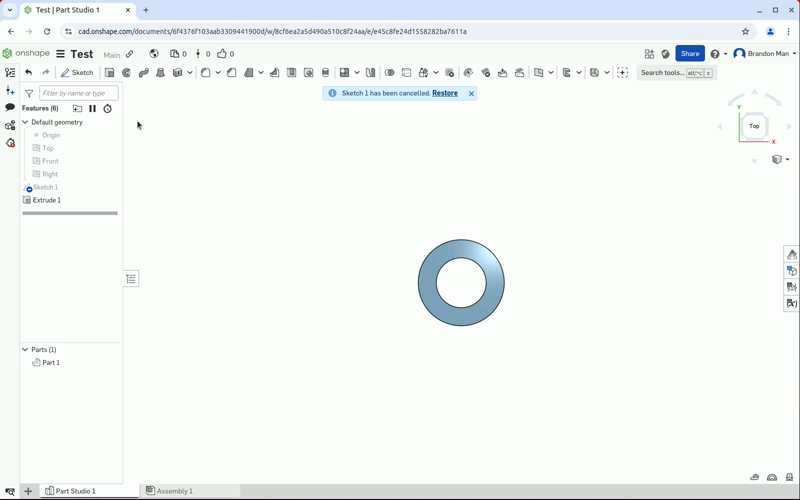
mouse_move(73, 189)
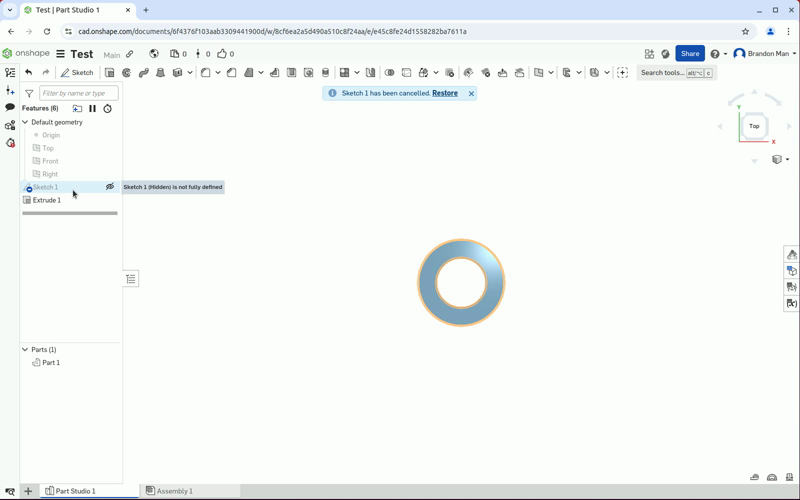
click(73, 189)
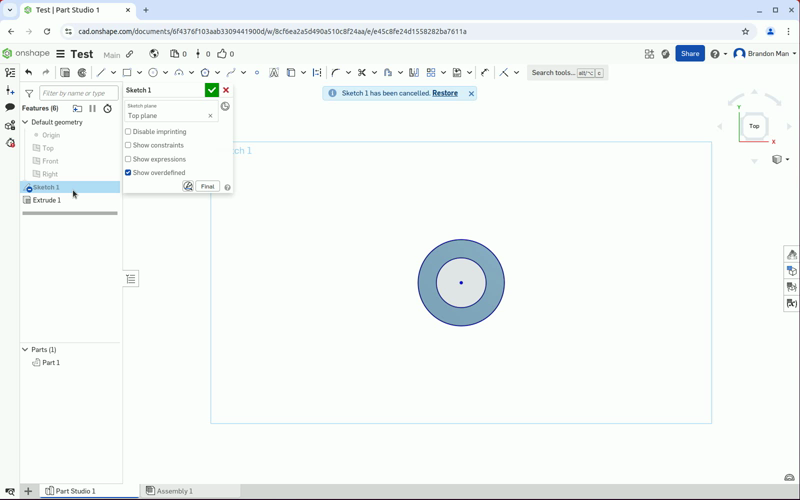
mouse_move(229, 92)
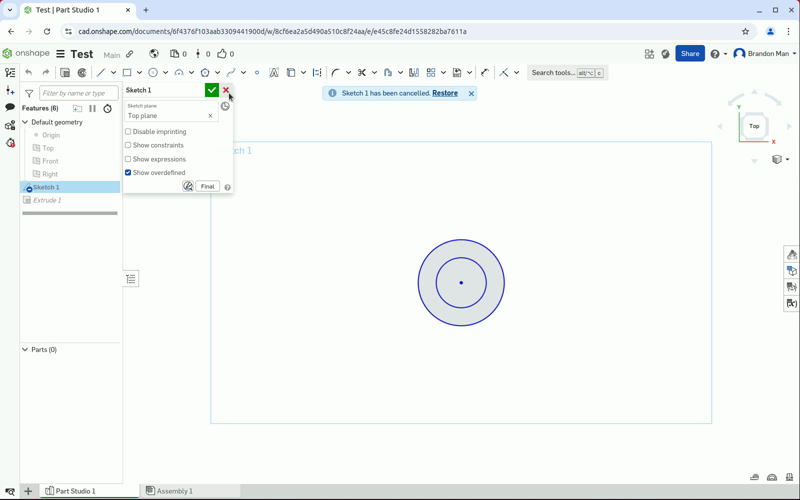
click(229, 92)
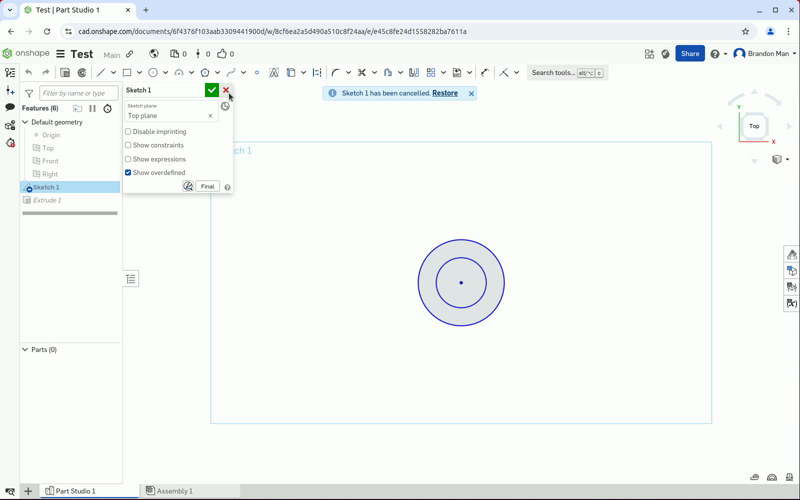
key(shift+s)
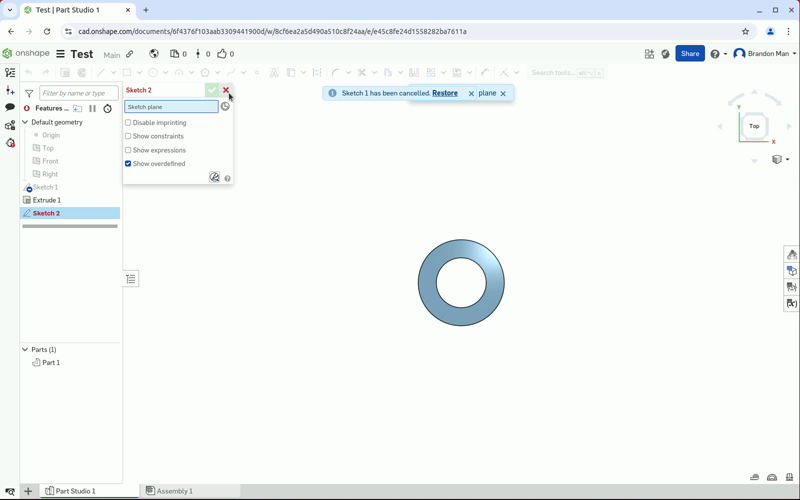
mouse_move(73, 150)
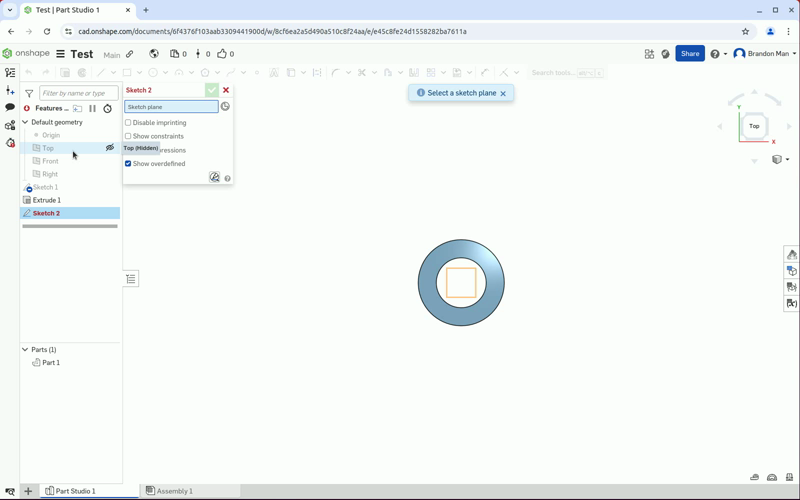
click(73, 150)
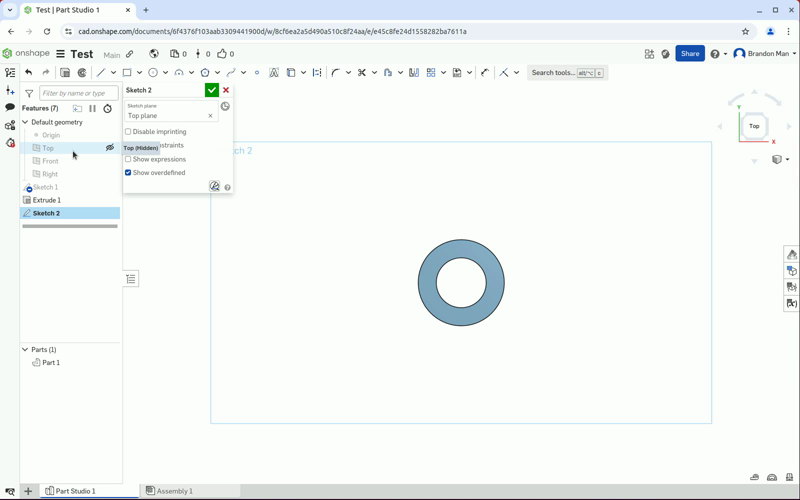
mouse_move(73, 352)
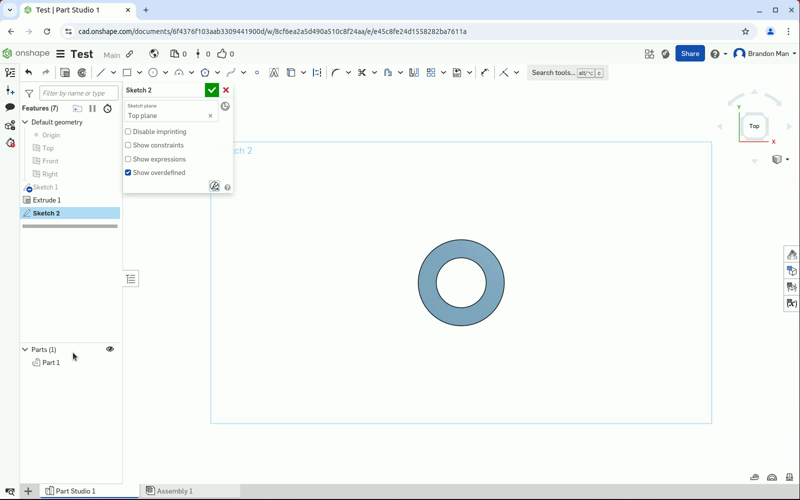
key(y)
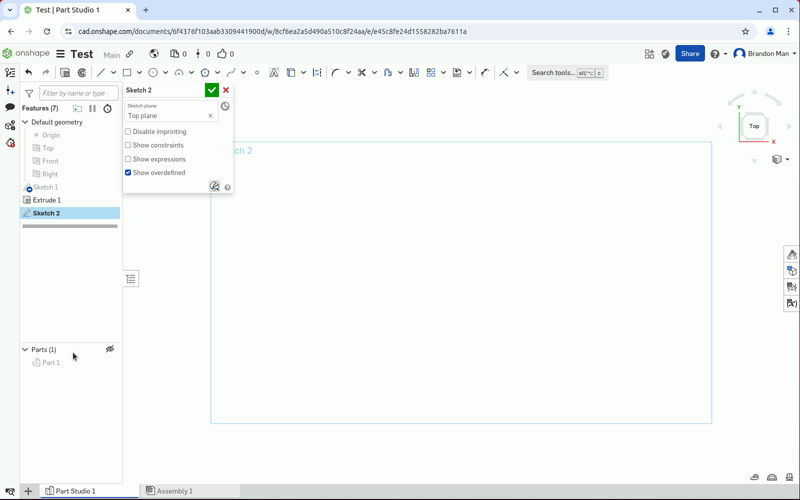
key(c)
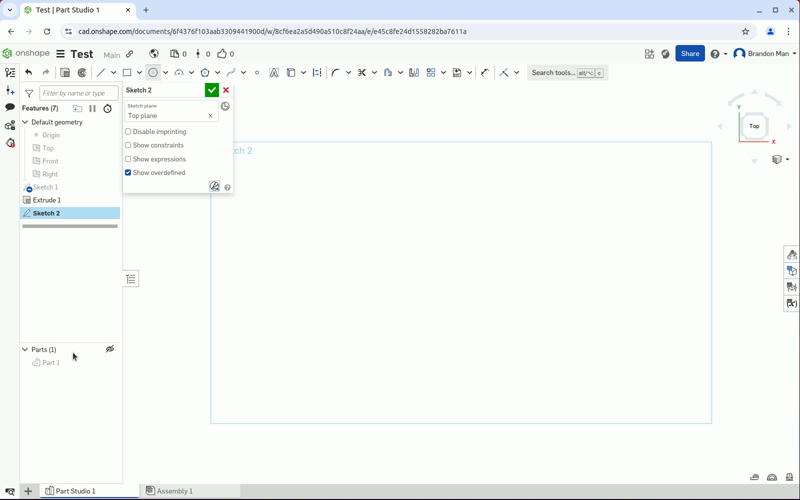
key_down(shift)
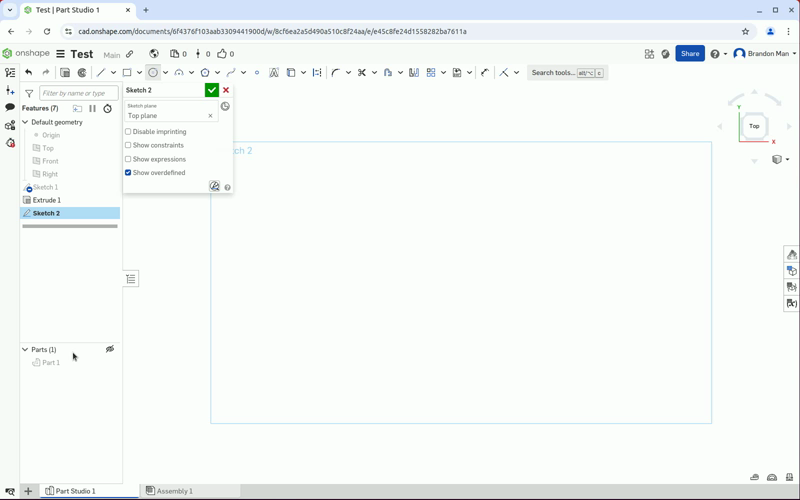
mouse_move(460, 282)
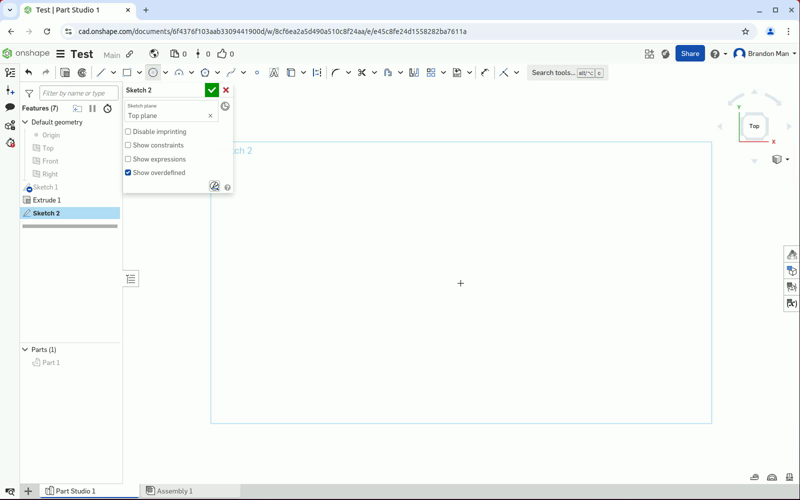
click(460, 282)
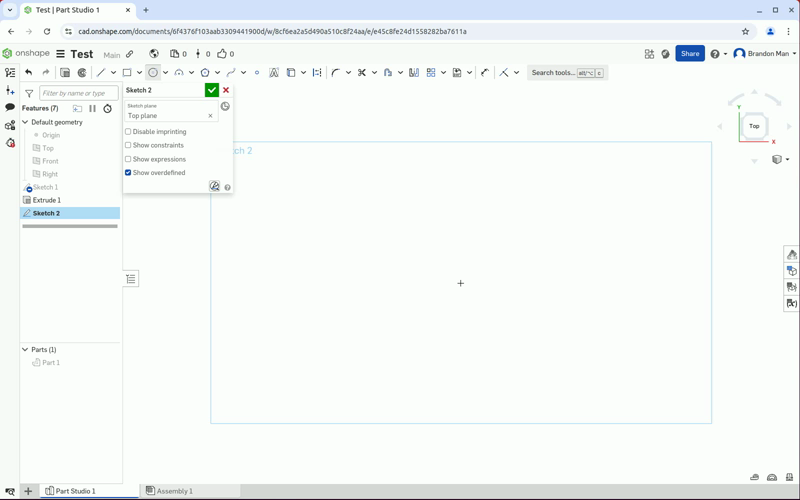
key_up(shift)
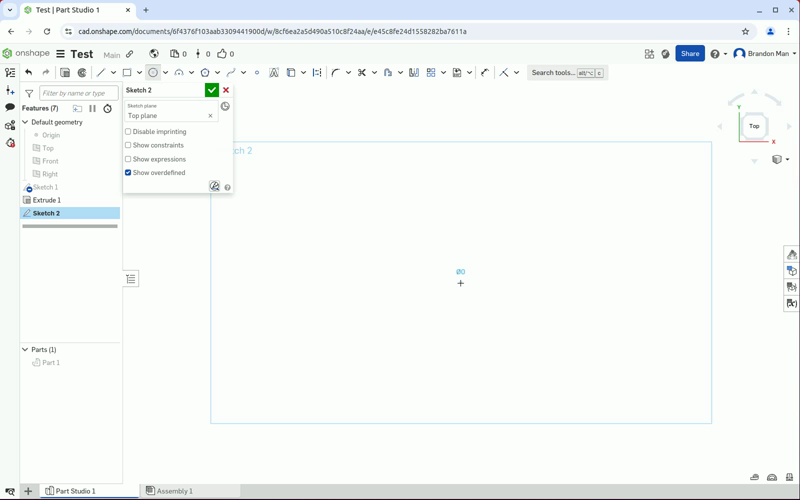
mouse_move(486, 282)
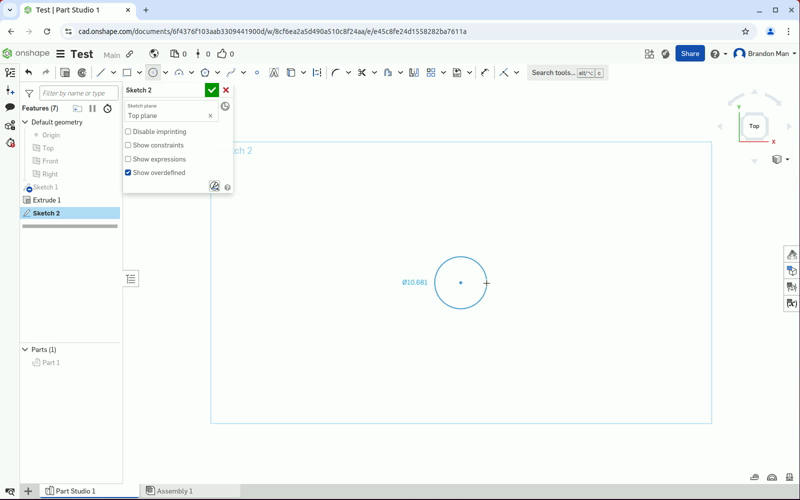
click(486, 282)
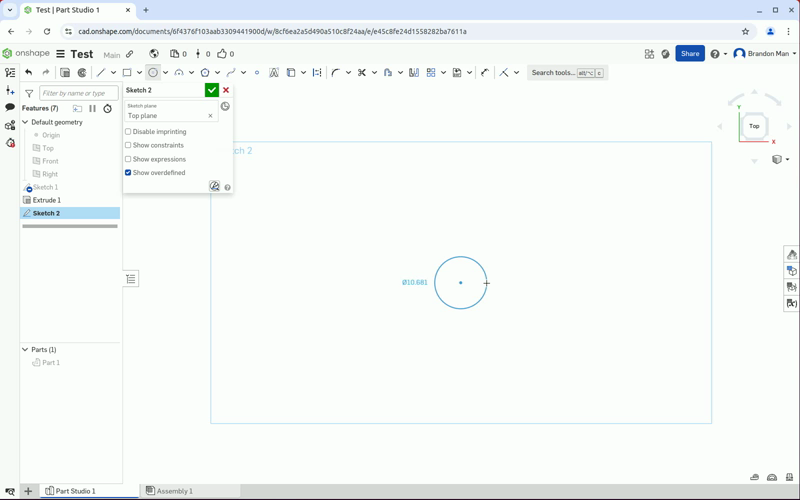
key(esc)
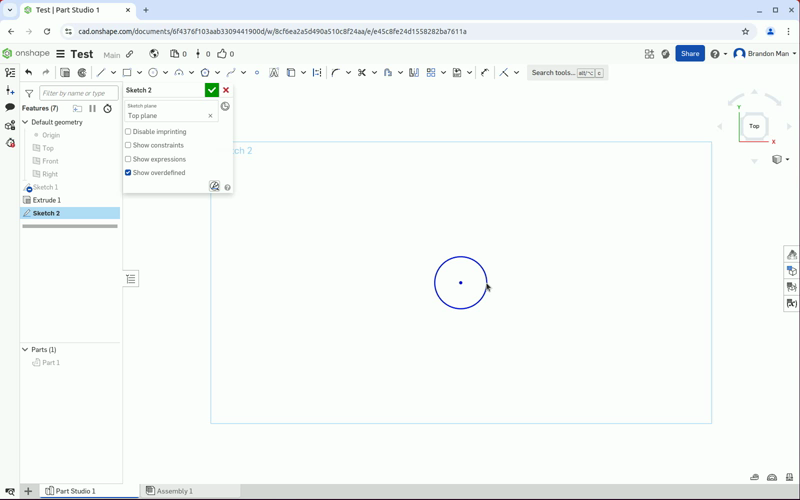
mouse_move(458, 260)
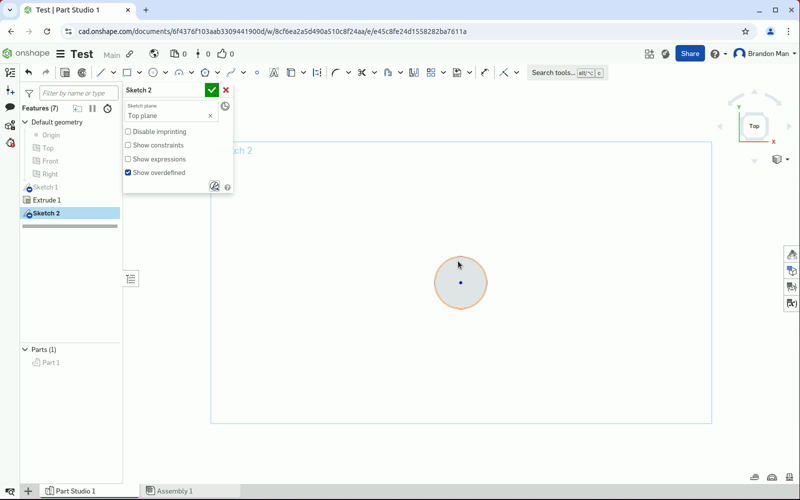
click(458, 260)
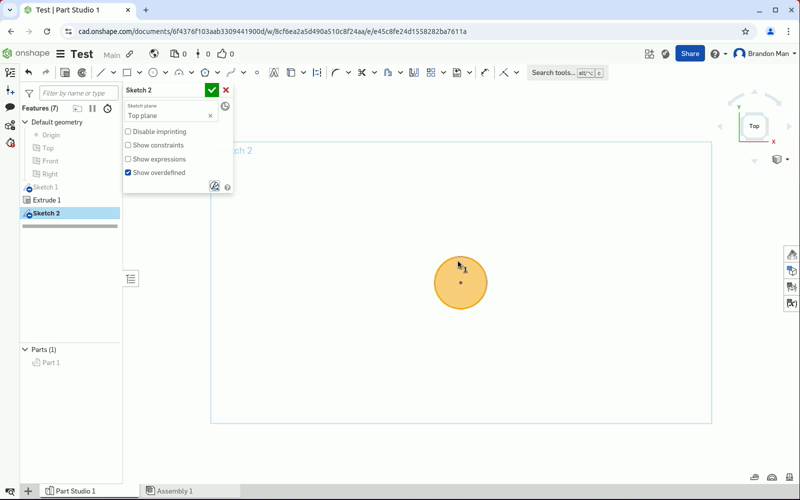
mouse_move(73, 352)
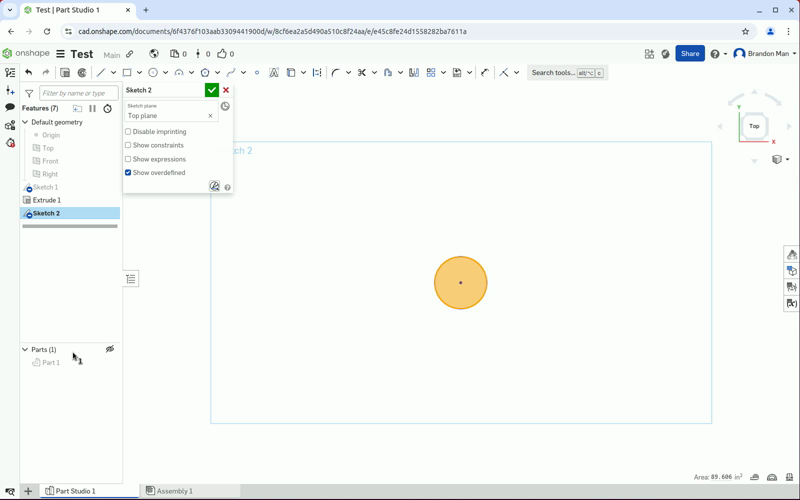
key(shift+y)
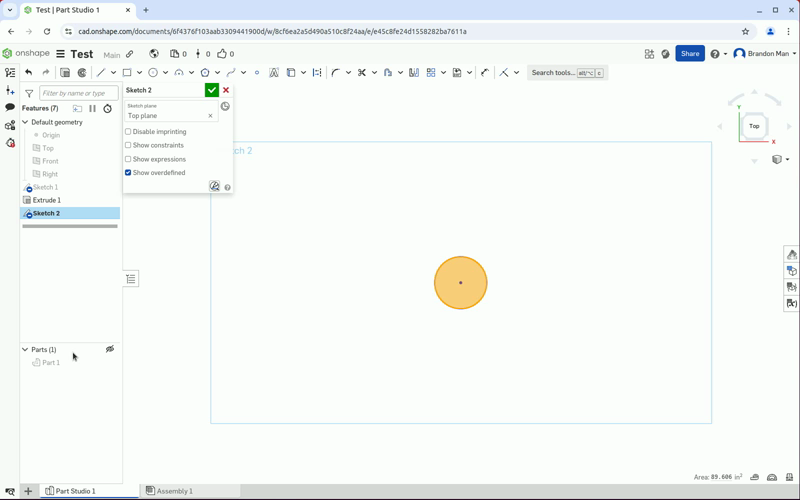
key(shift+e)
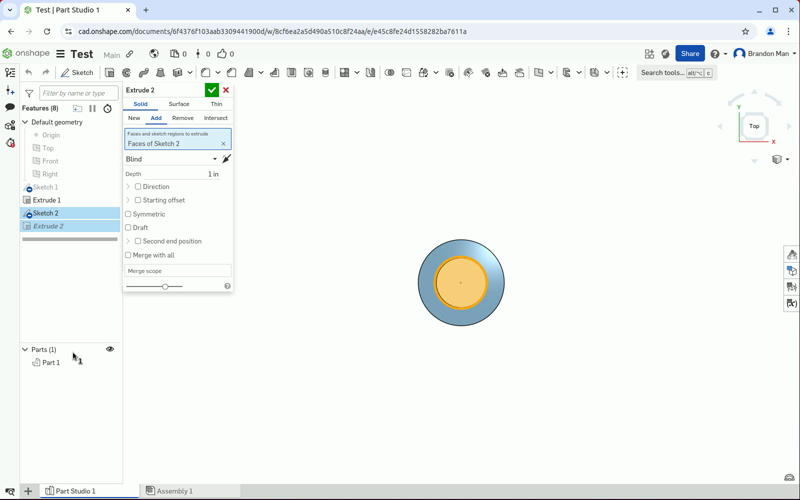
mouse_move(143, 106)
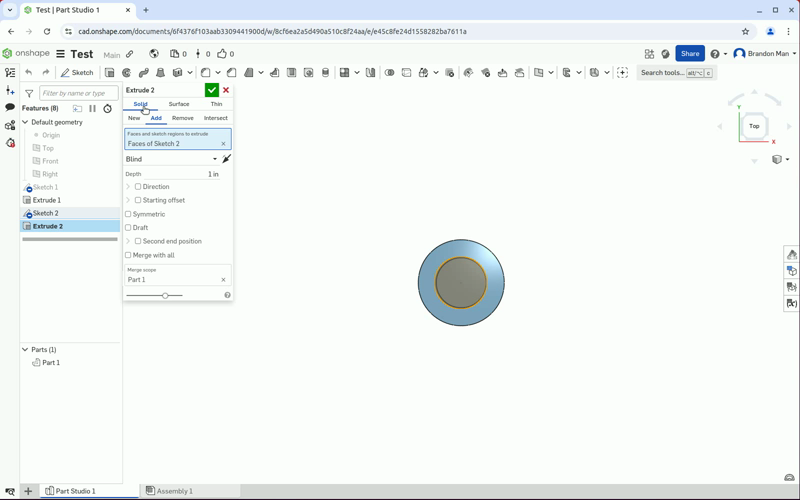
click(143, 106)
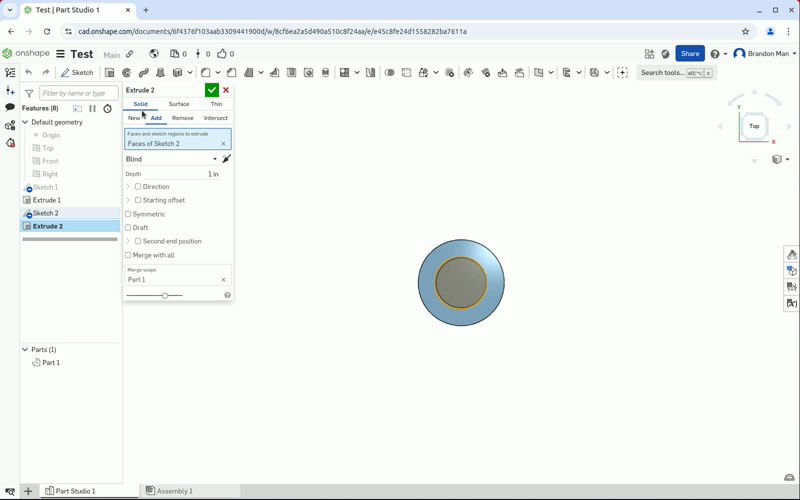
mouse_move(137, 120)
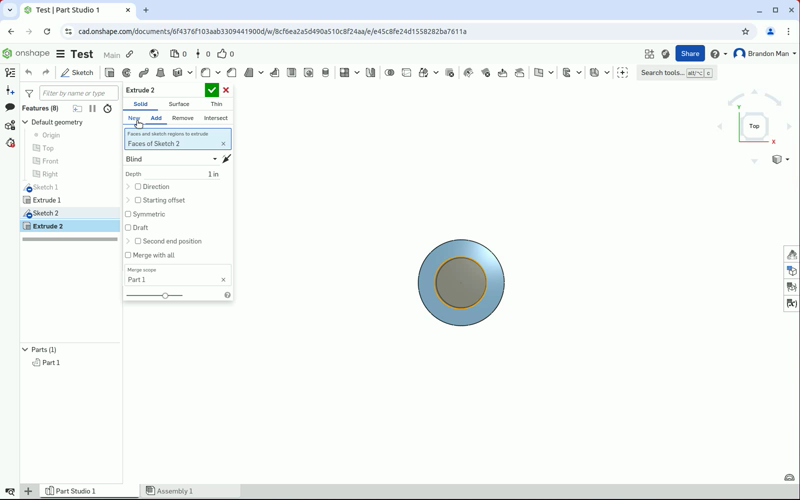
click(137, 120)
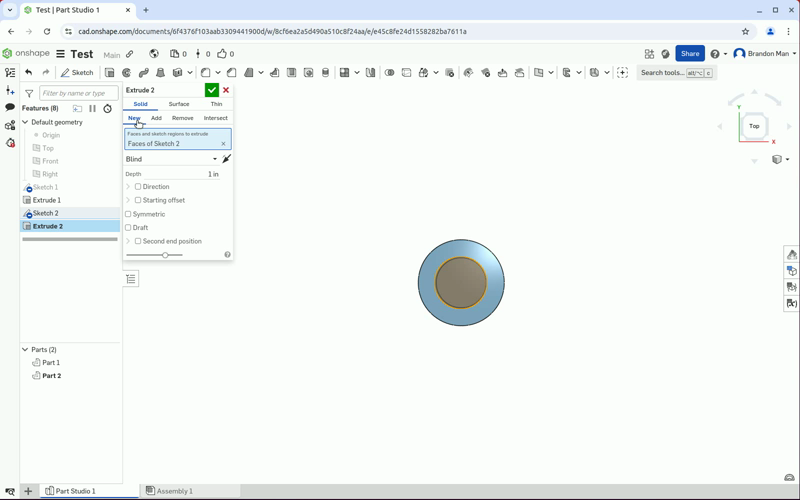
key(tab, 4)
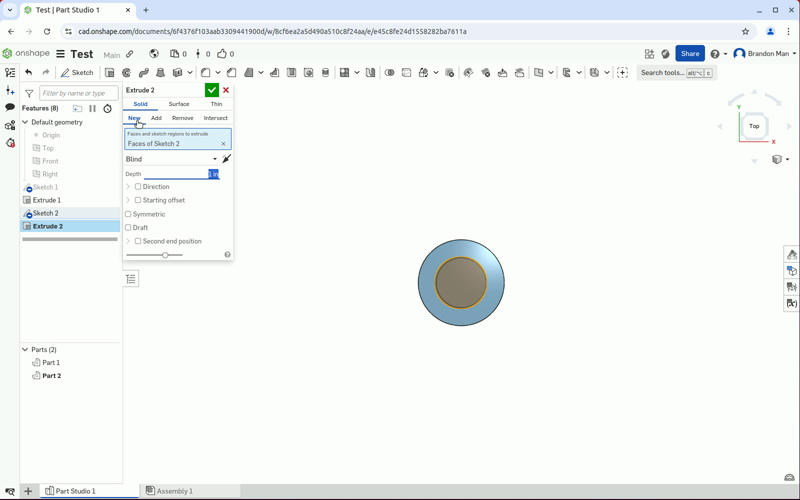
text(23.108)
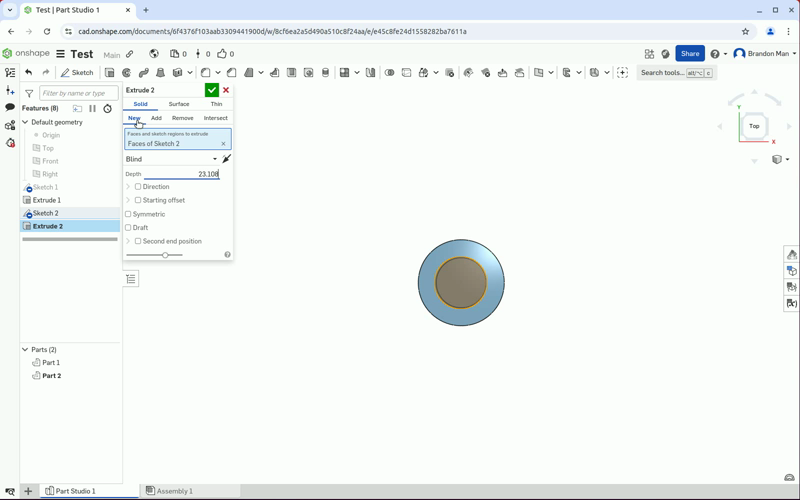
key(enter)
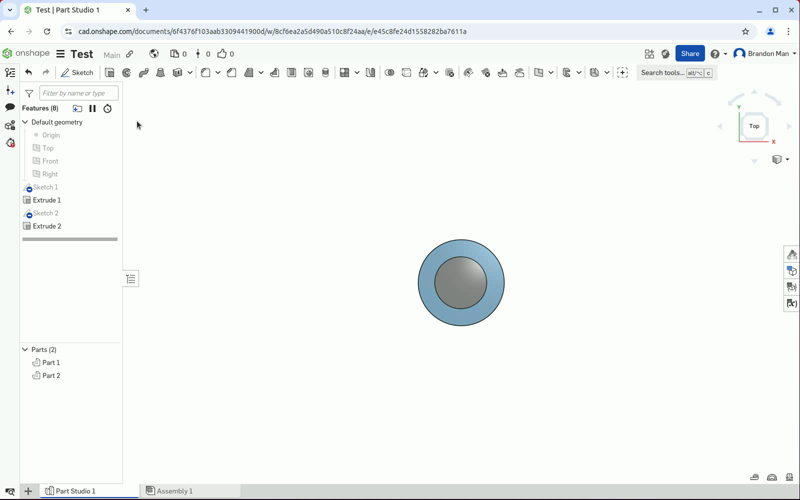
key(shift+h)
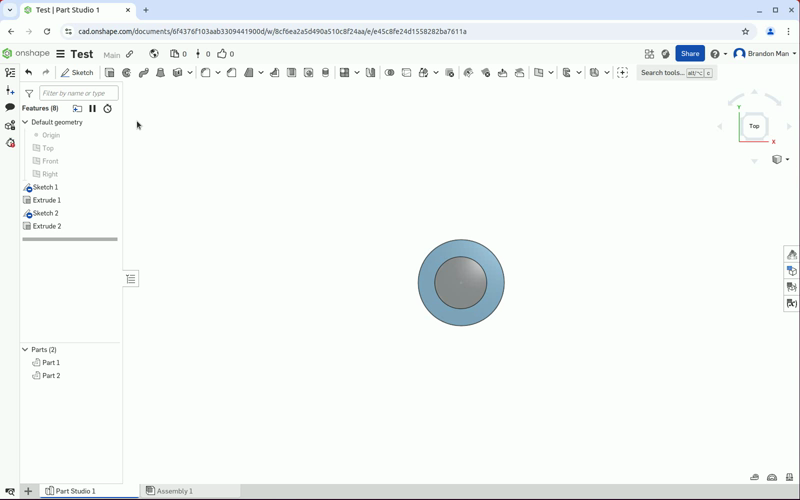
key(shift+h)
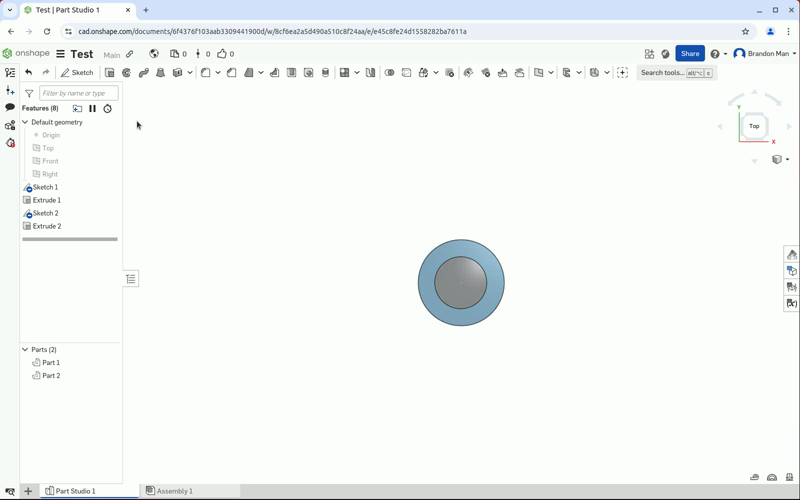
key(shift+7)
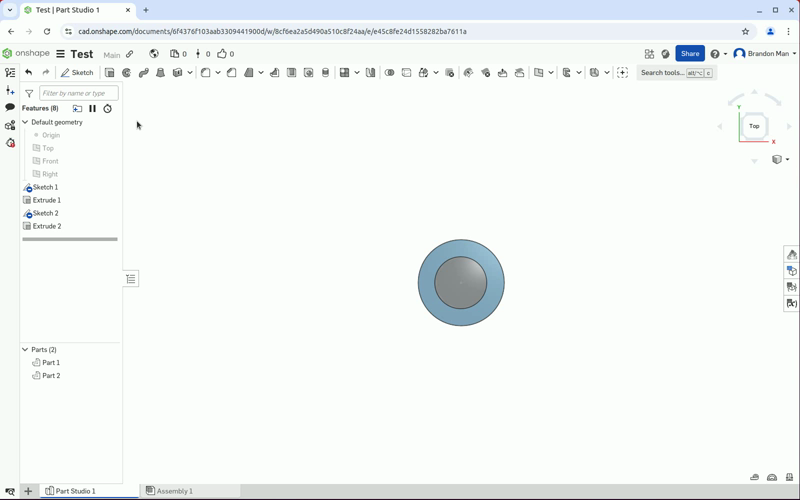
key(up, 3)
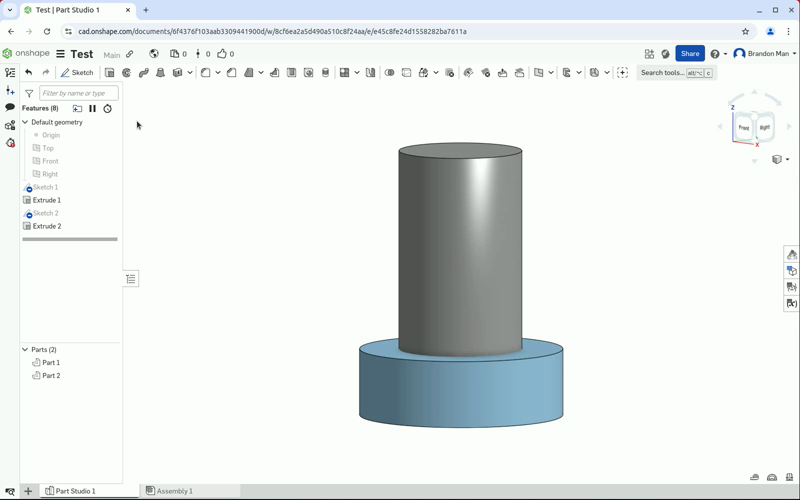
key(left, 3)
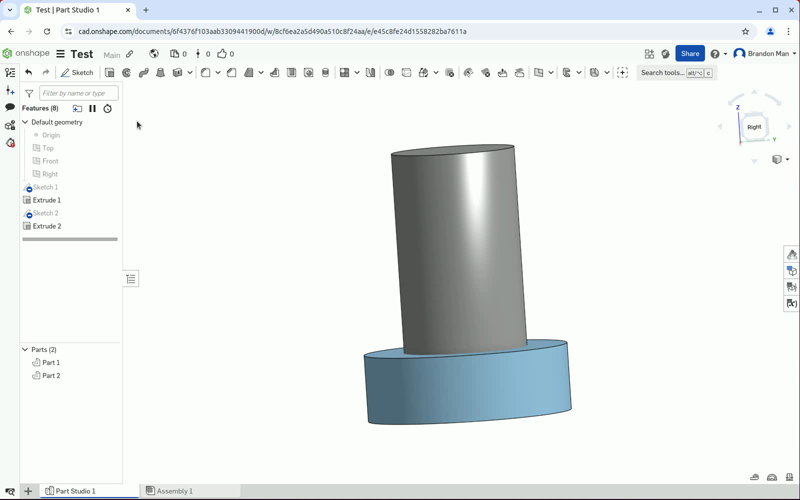
key(right, 3)
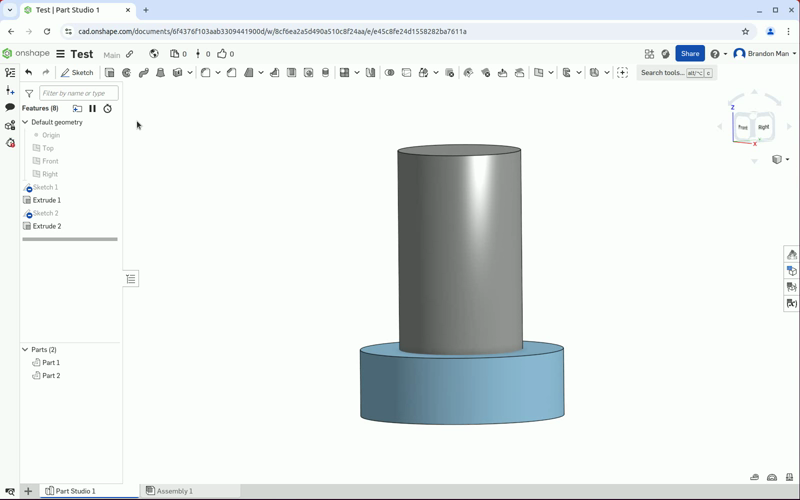
key(down, 3)
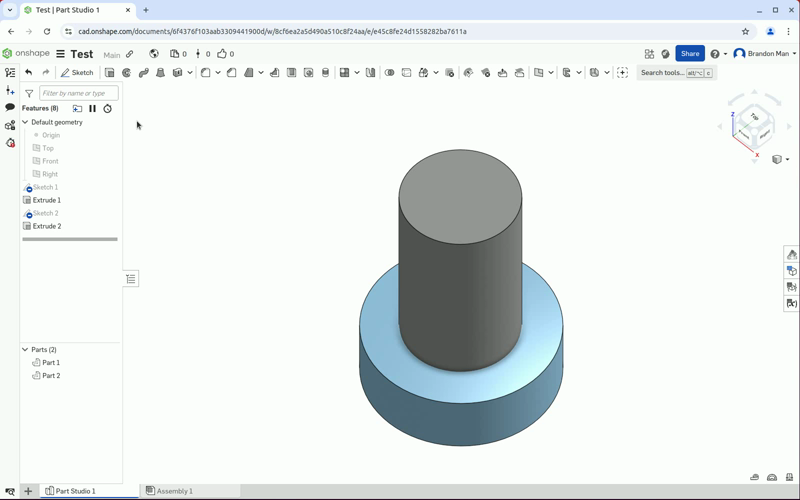
mouse_move(73, 189)
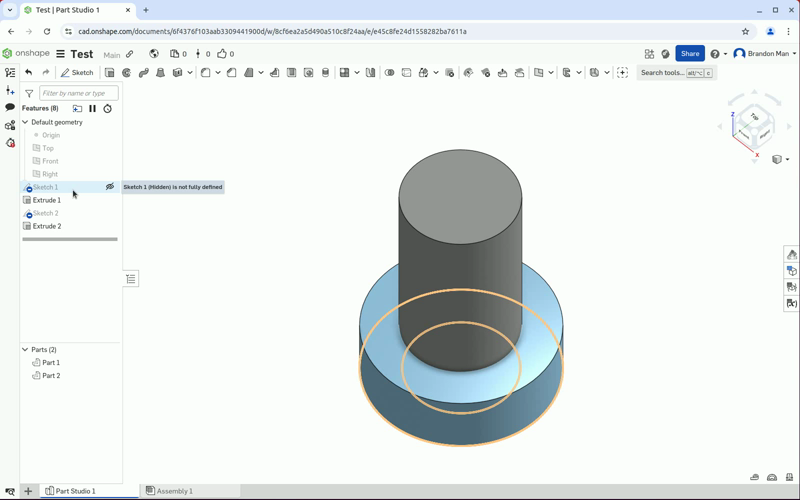
click(73, 189)